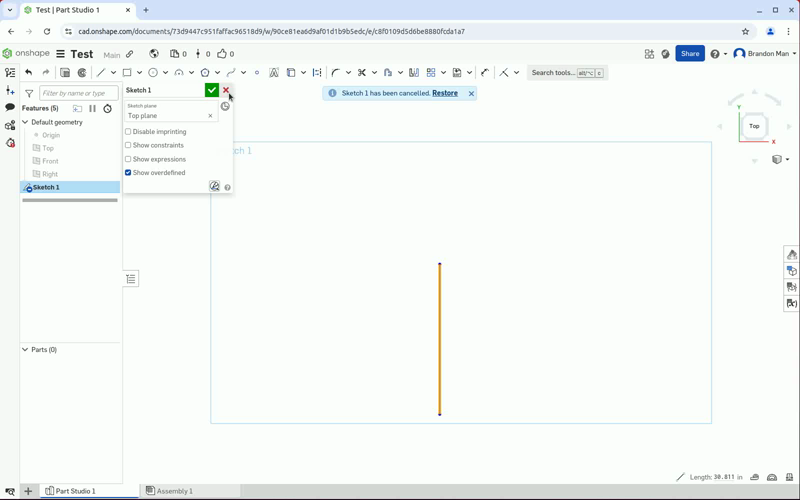
key(shift+h)
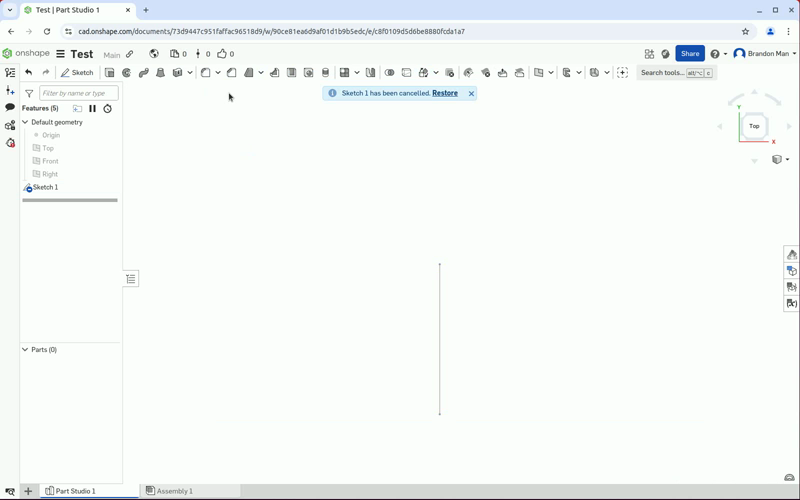
key(shift+s)
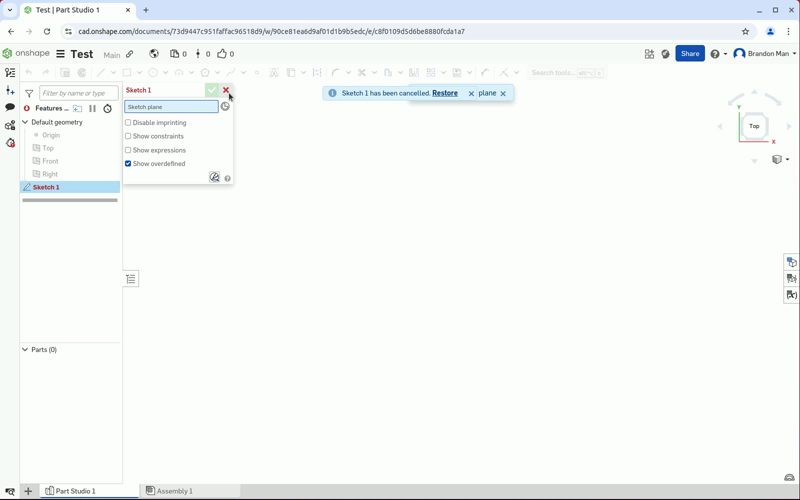
mouse_move(73, 150)
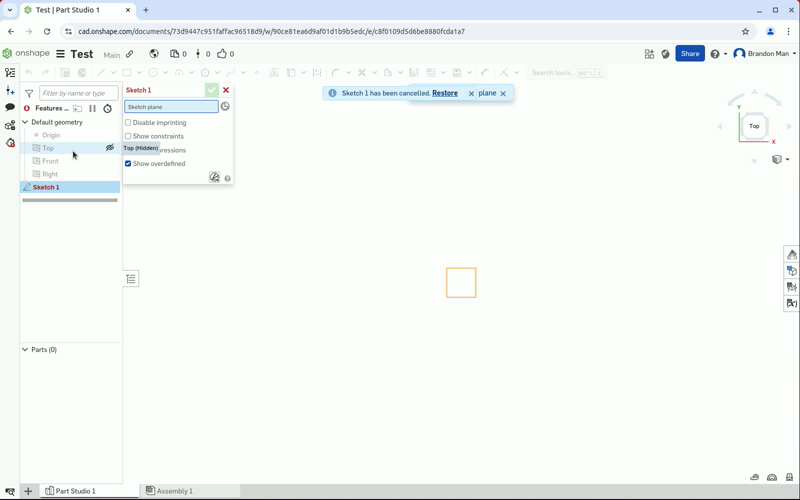
click(73, 150)
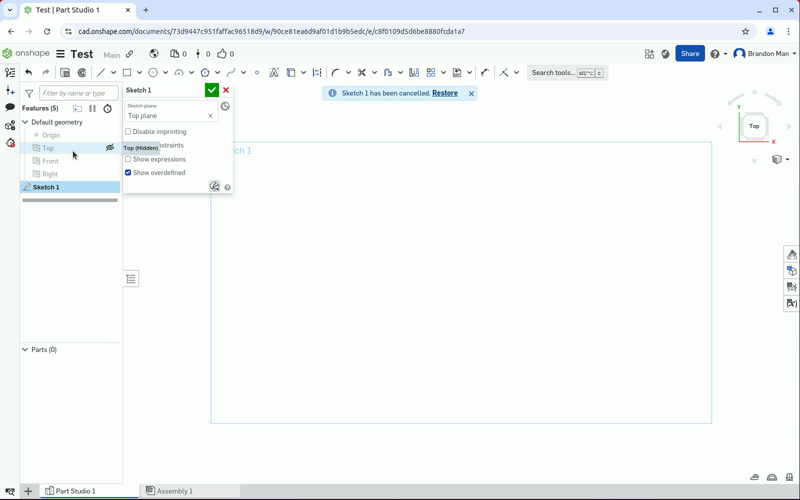
mouse_move(73, 352)
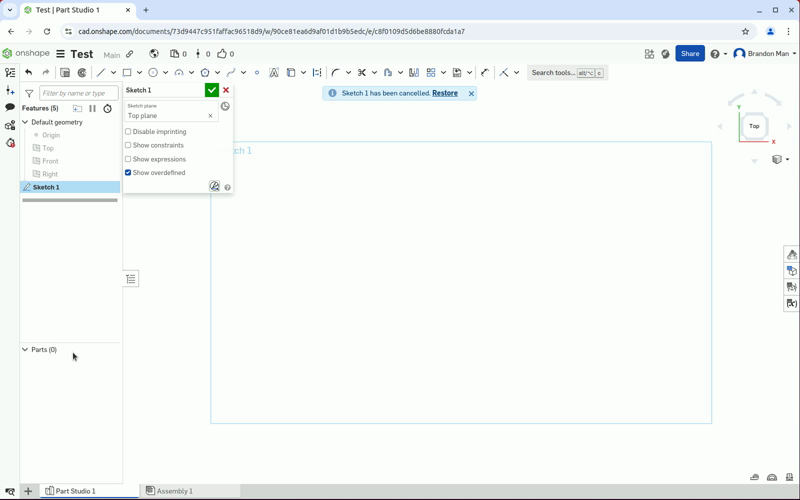
key(y)
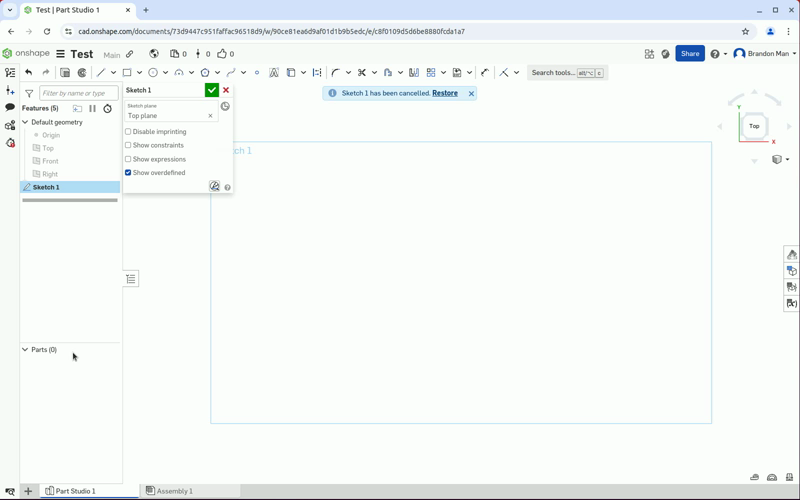
key(c)
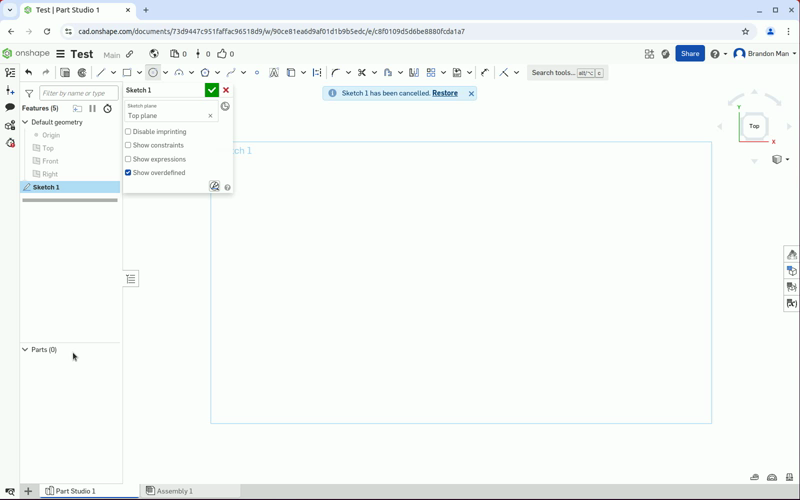
key_down(shift)
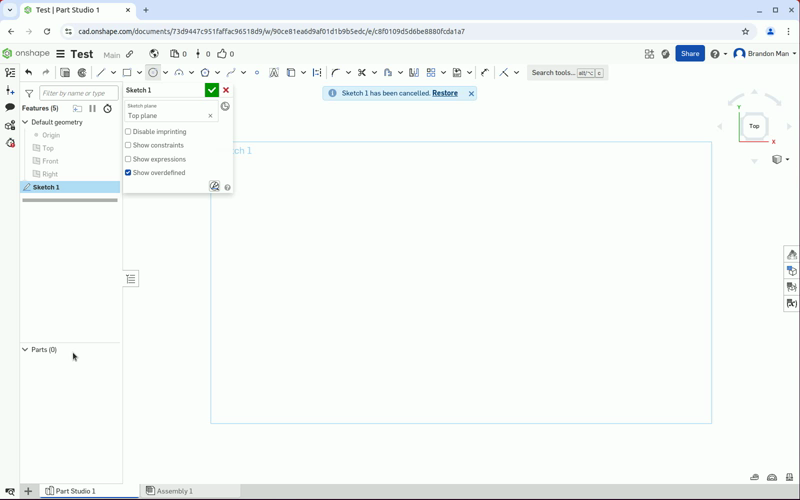
mouse_move(461, 282)
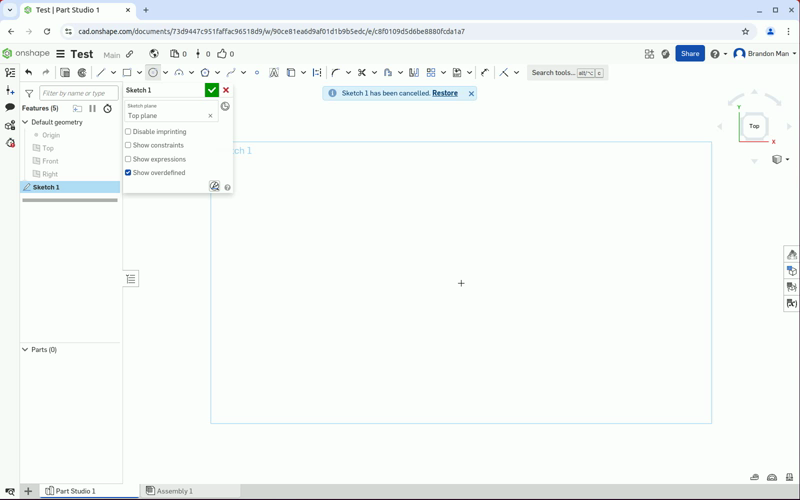
click(461, 282)
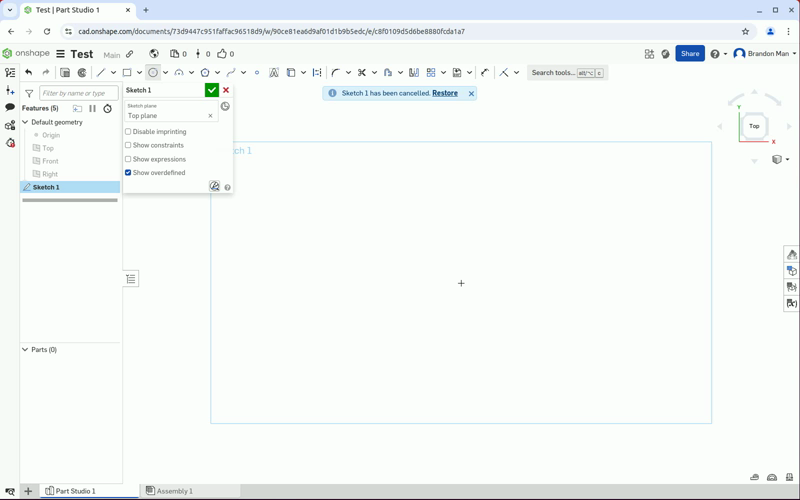
key_up(shift)
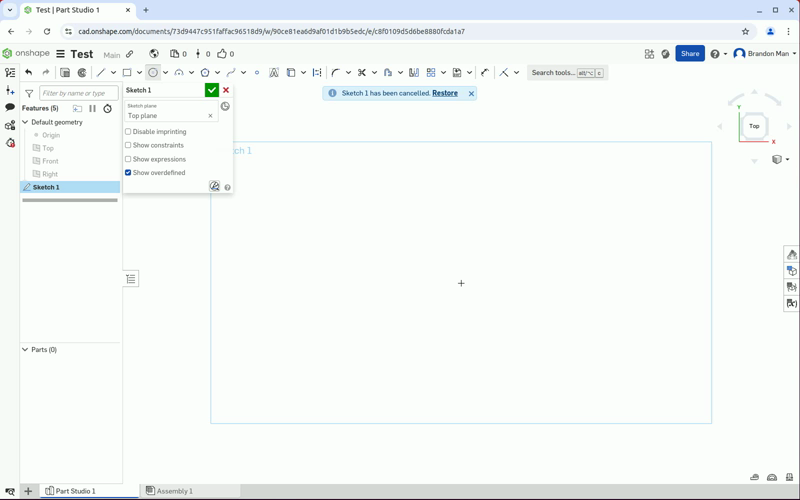
mouse_move(574, 282)
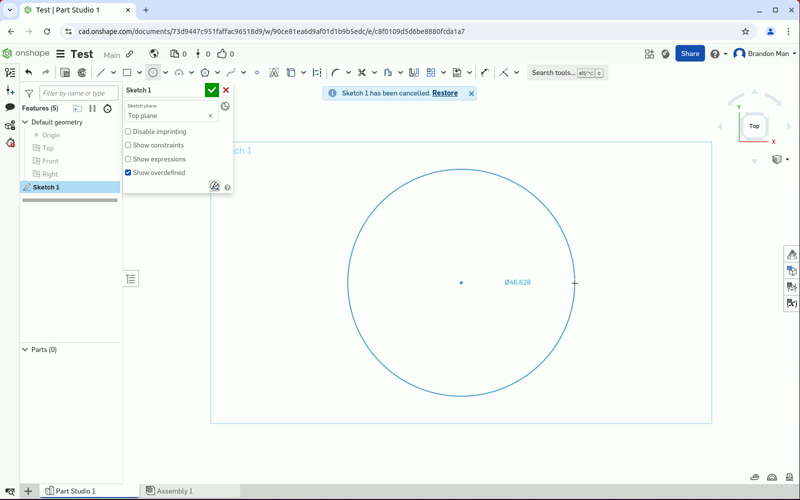
click(574, 282)
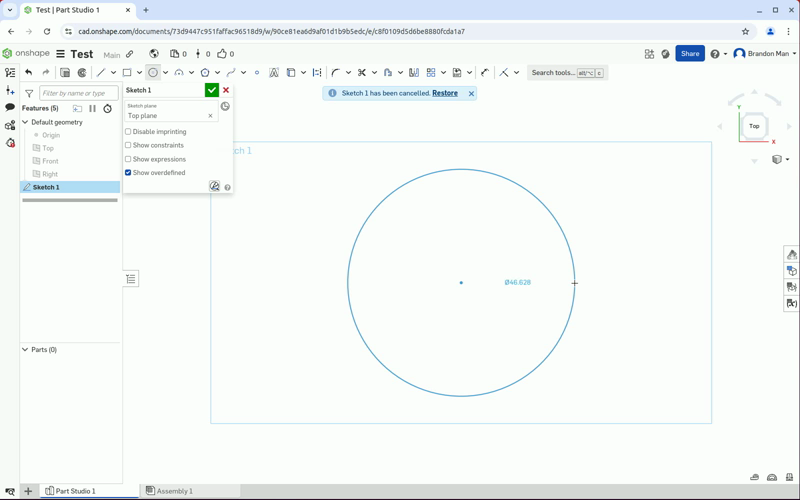
key(esc)
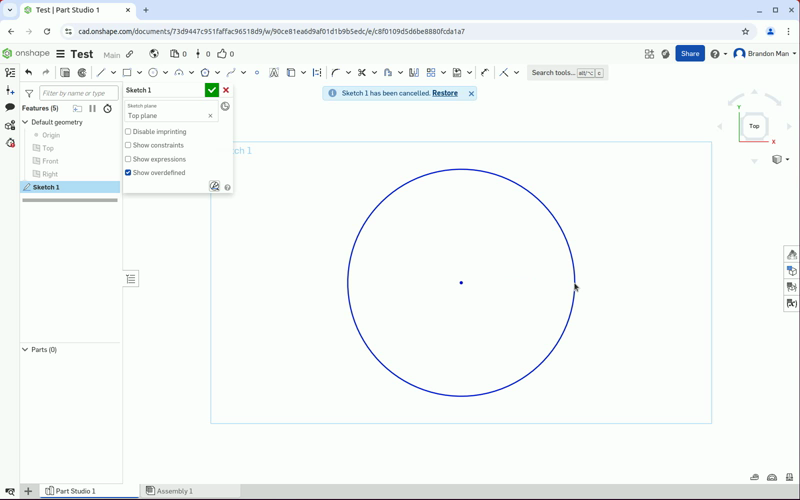
mouse_move(488, 277)
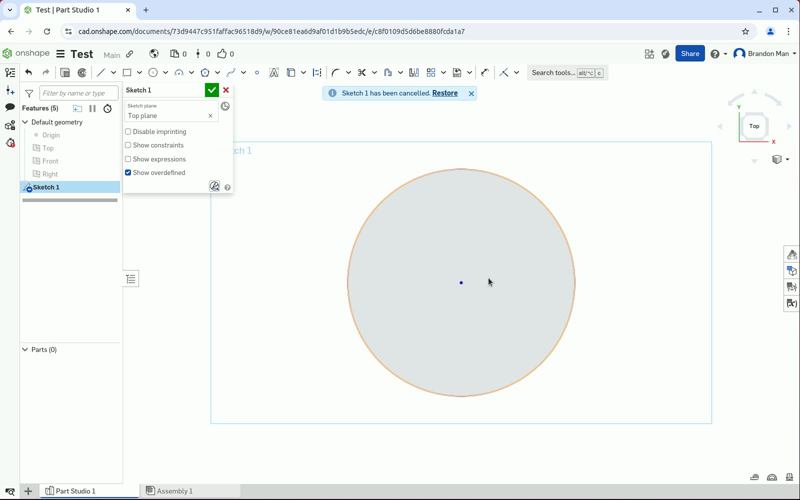
click(488, 277)
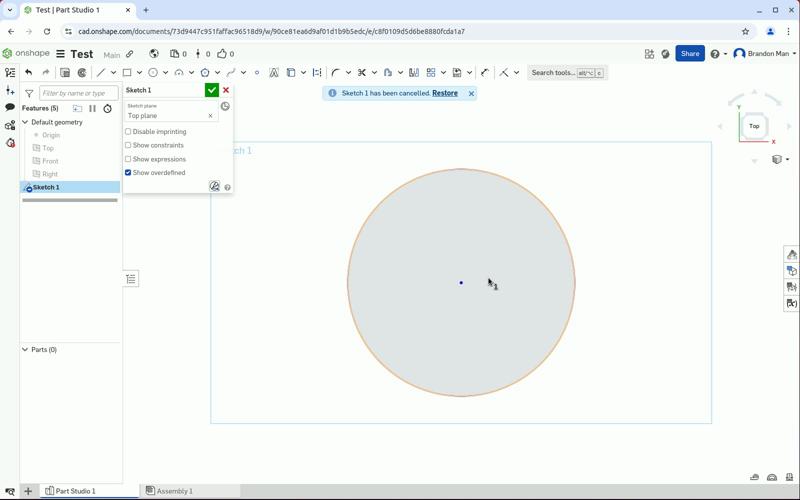
mouse_move(73, 352)
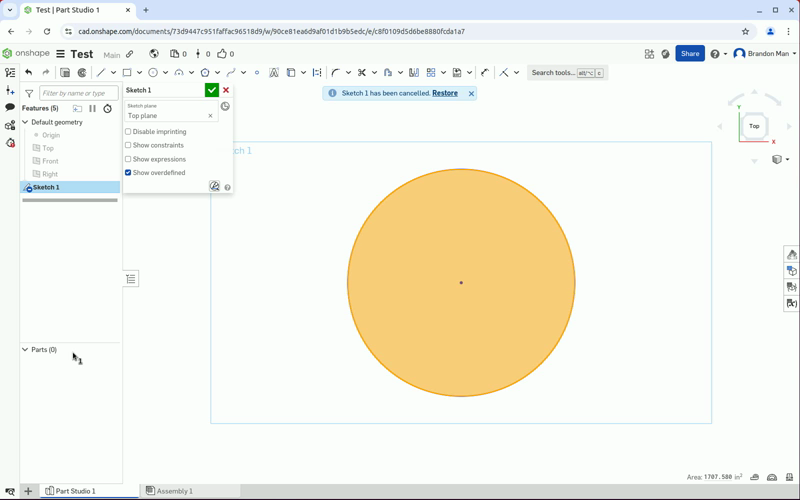
key(shift+y)
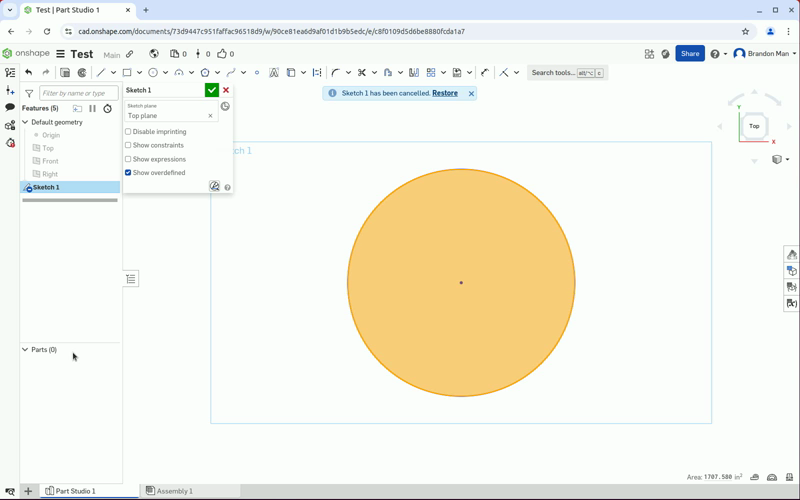
key(shift+e)
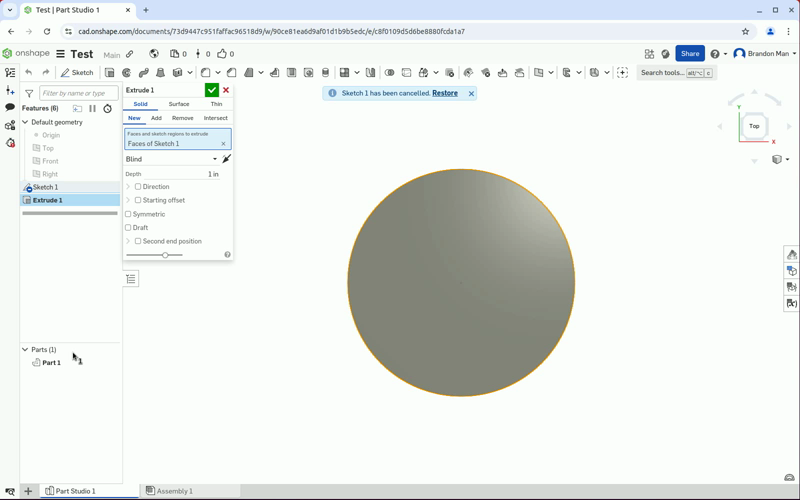
mouse_move(143, 106)
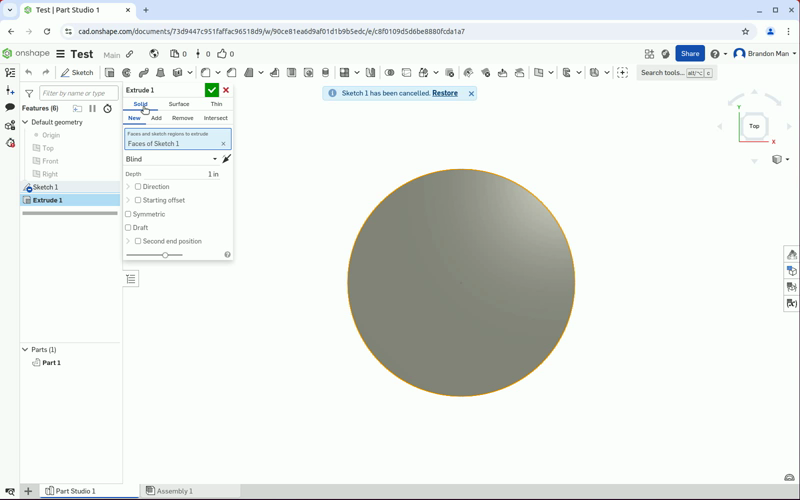
click(143, 106)
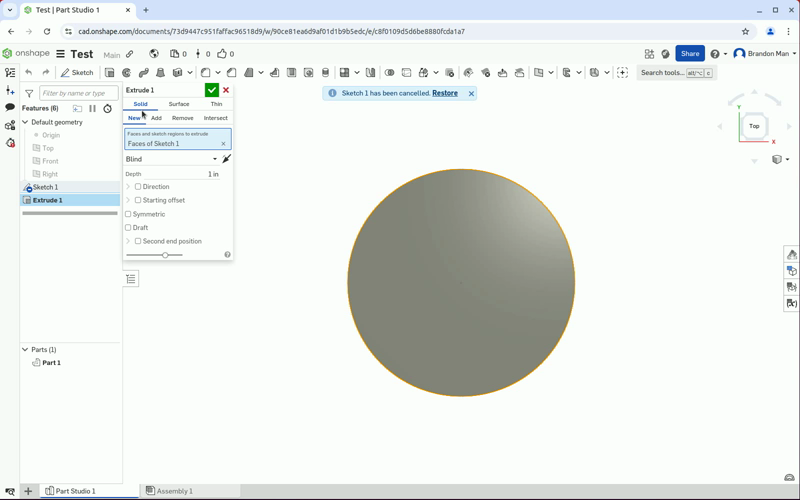
mouse_move(137, 120)
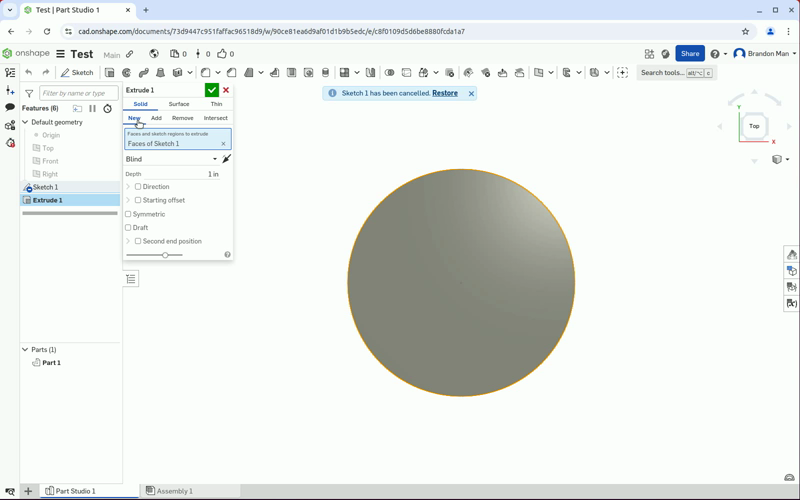
click(137, 120)
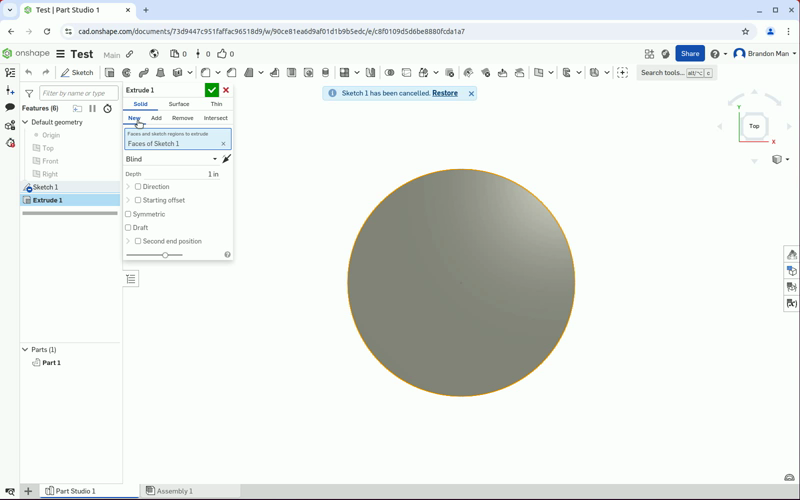
key(tab, 4)
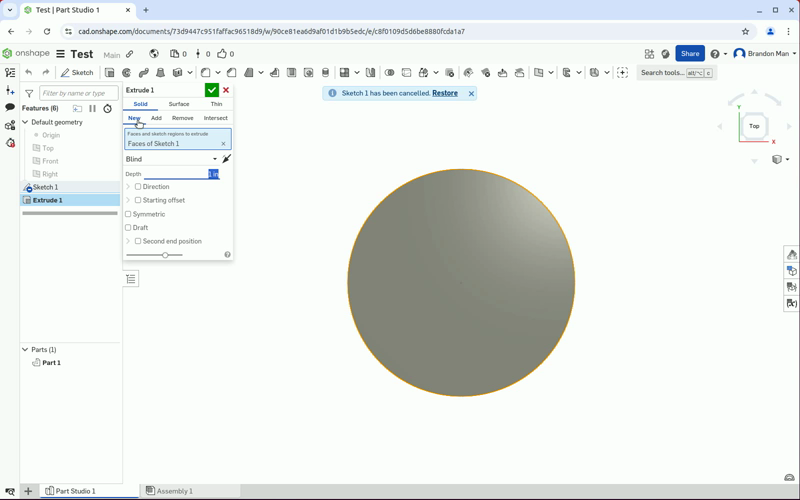
text(1.685)
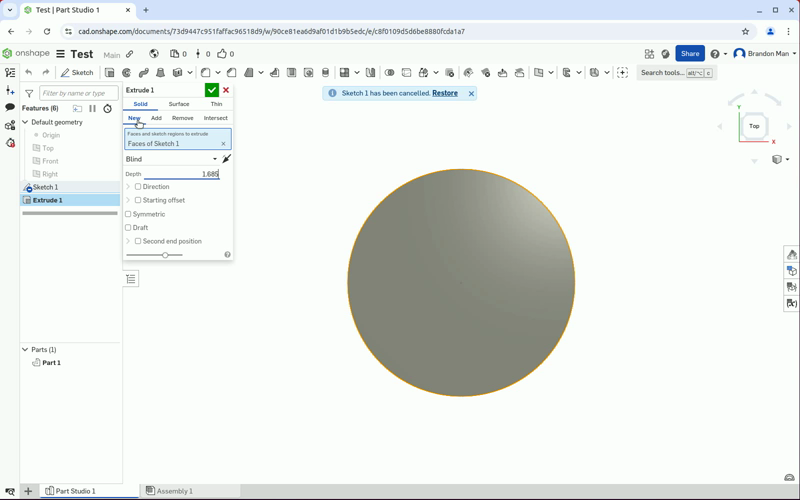
key(enter)
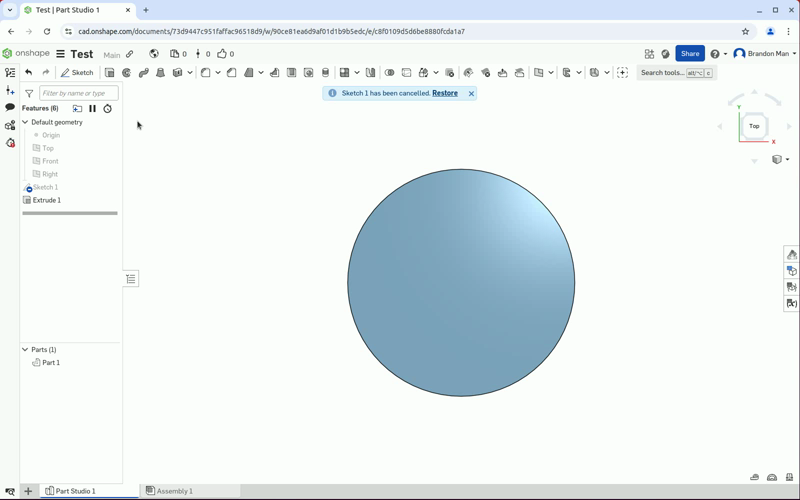
key(shift+h)
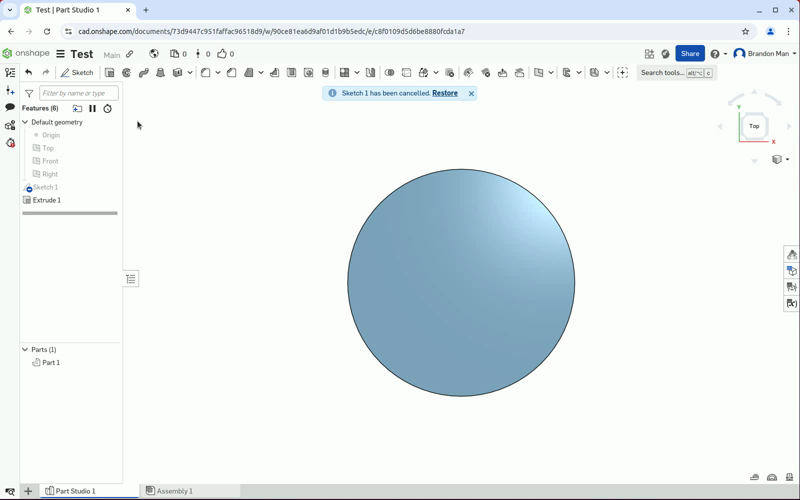
key(shift+h)
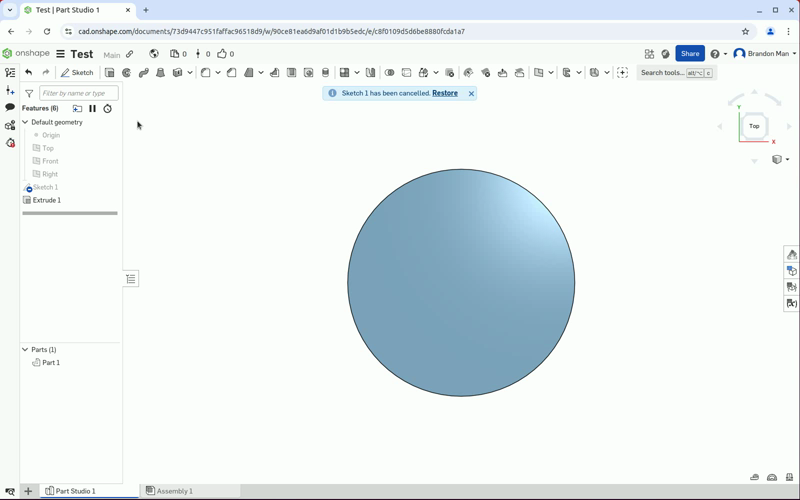
mouse_move(73, 189)
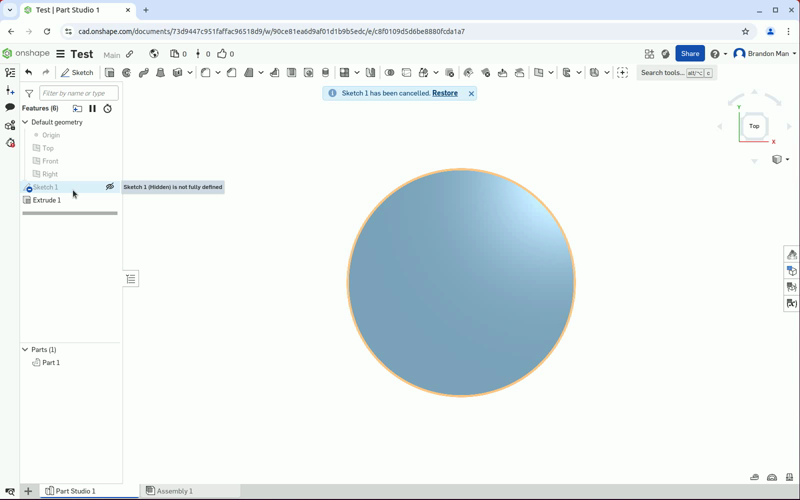
click(73, 189)
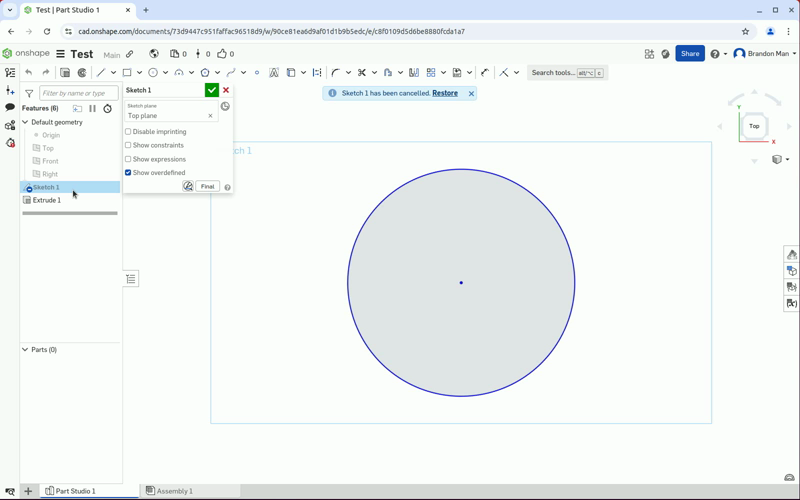
mouse_move(229, 92)
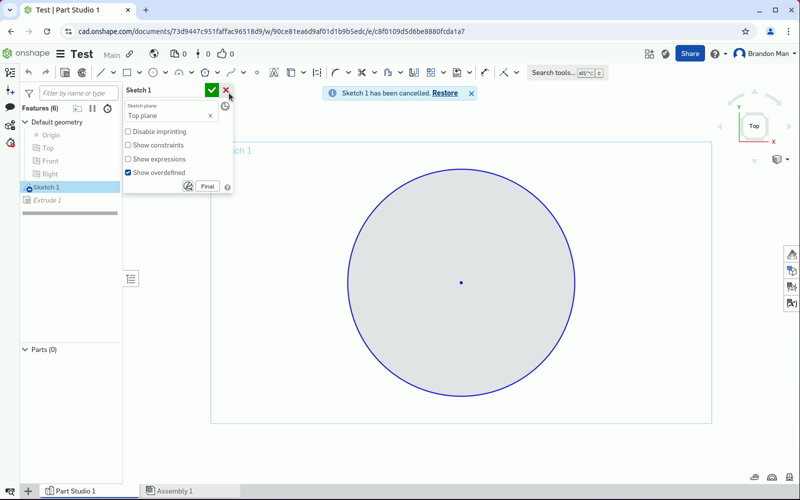
click(229, 92)
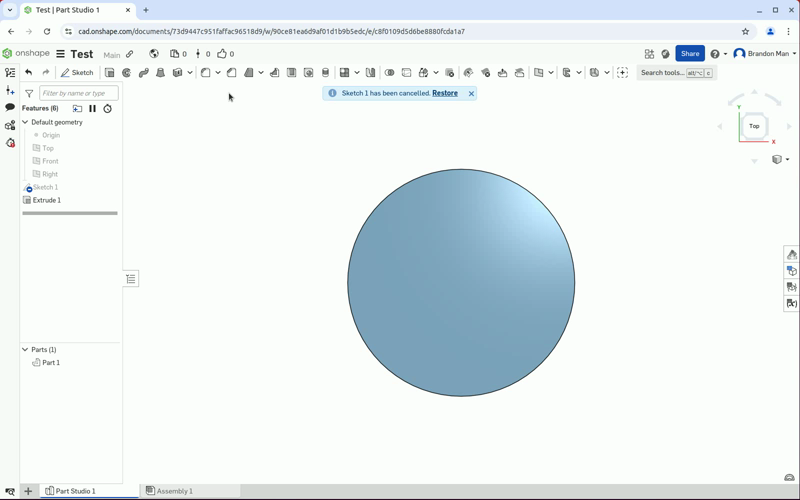
mouse_move(541, 75)
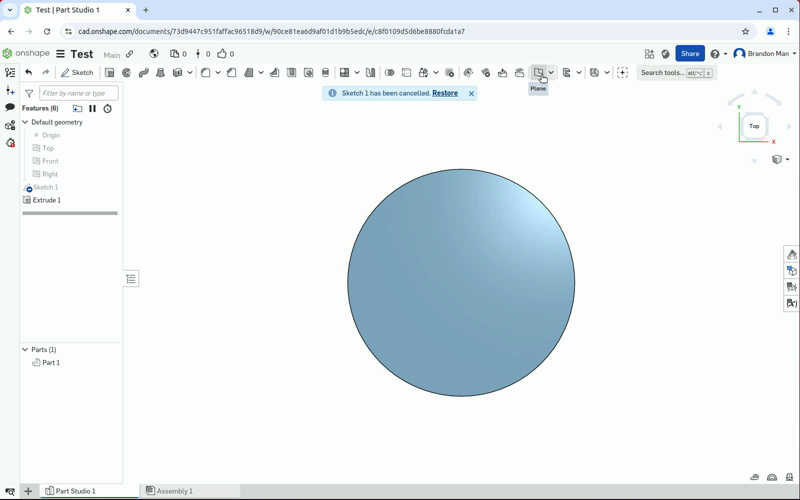
click(541, 75)
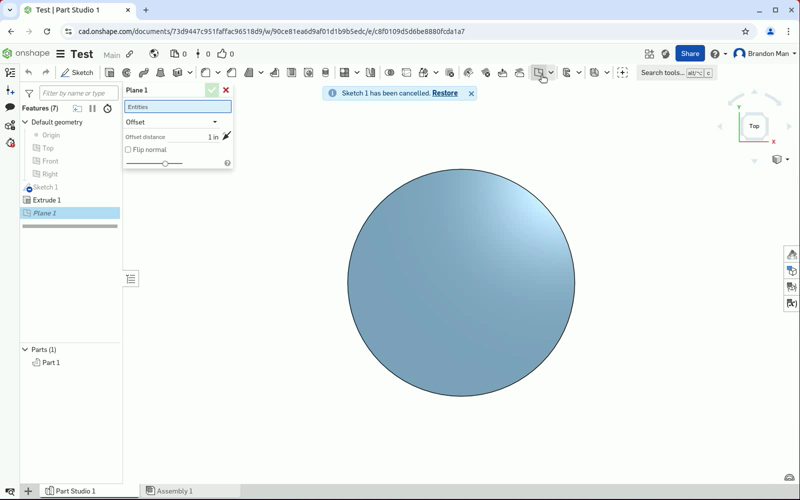
mouse_move(73, 150)
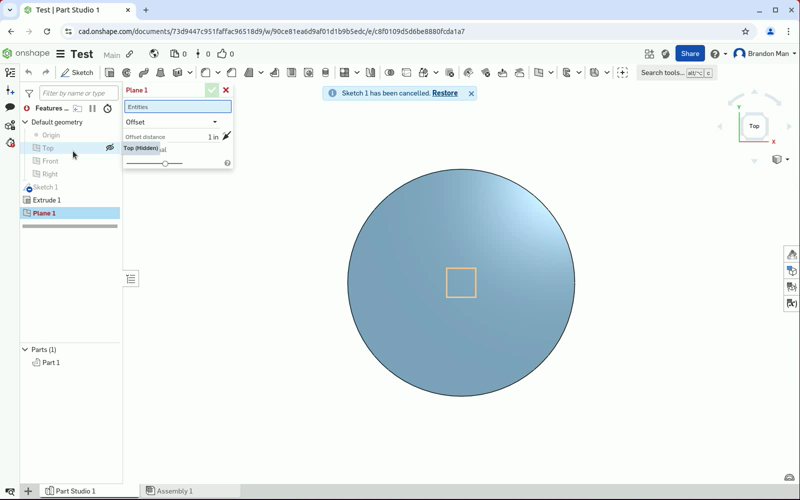
click(73, 150)
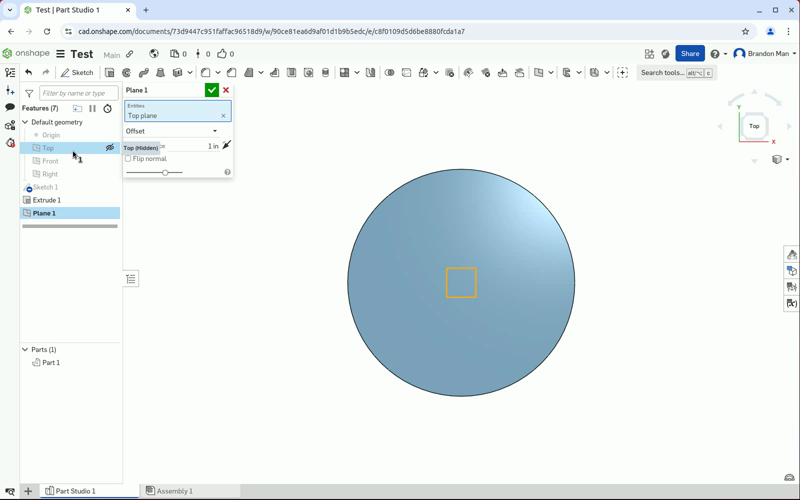
key(tab, 2)
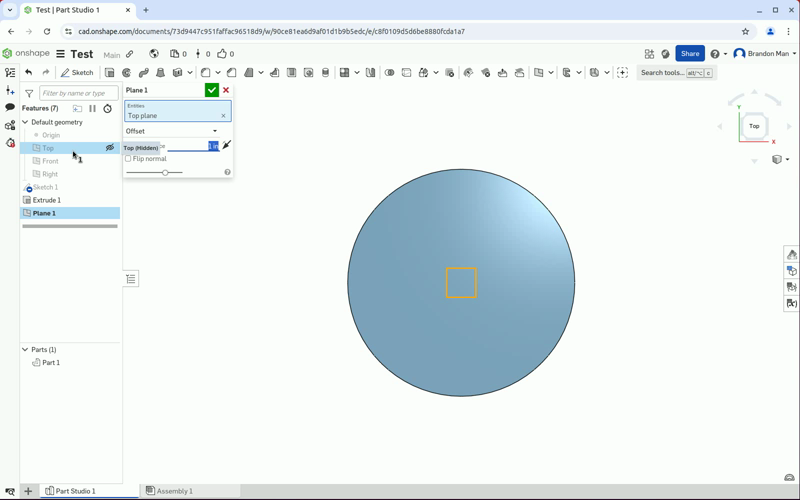
text(1.695)
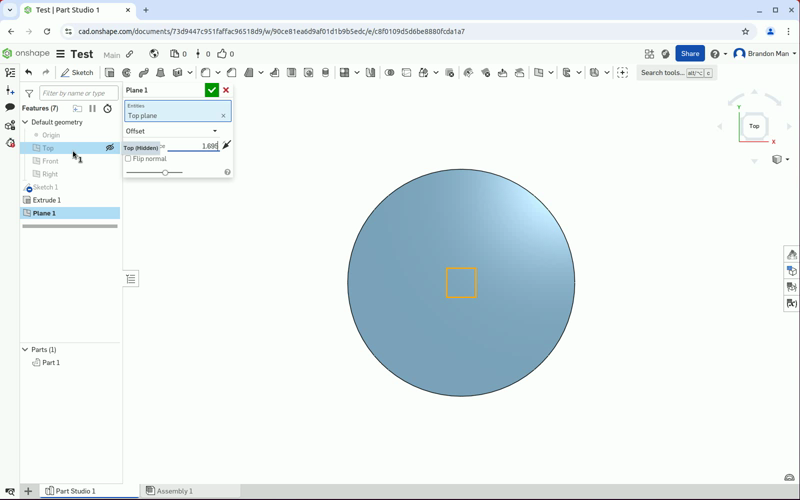
key(enter, 2)
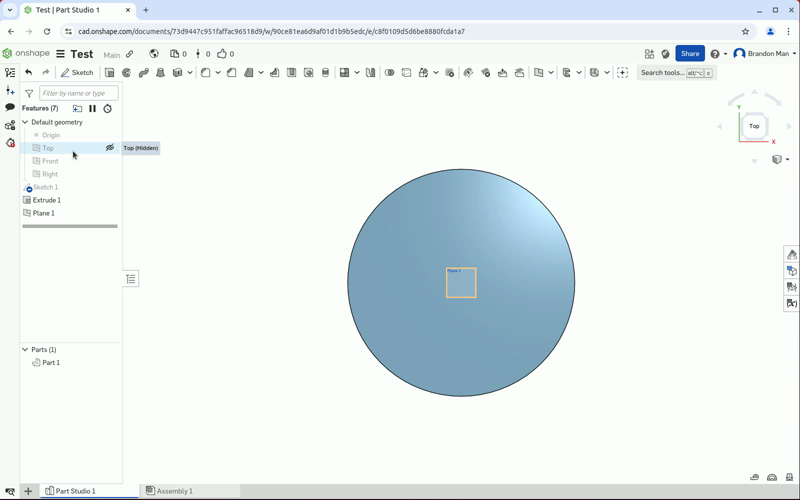
key(shift+s)
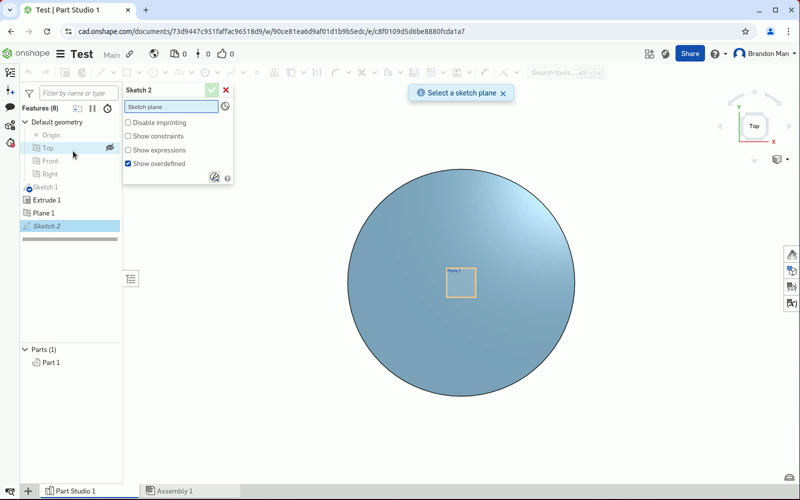
mouse_move(73, 215)
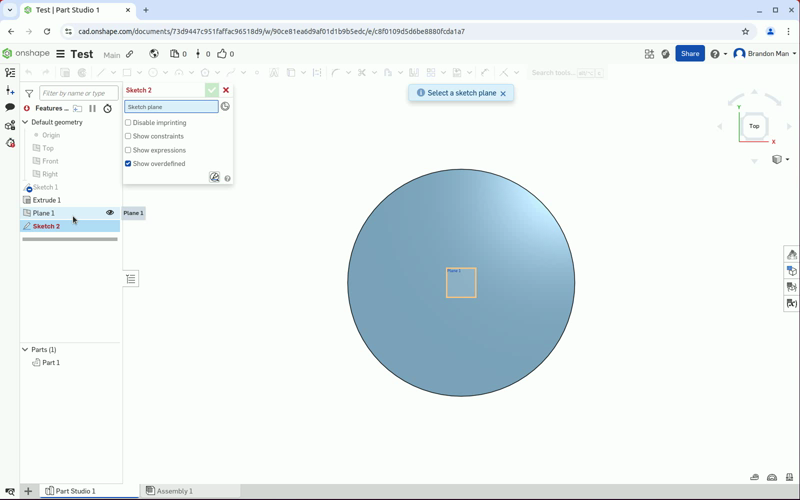
click(73, 215)
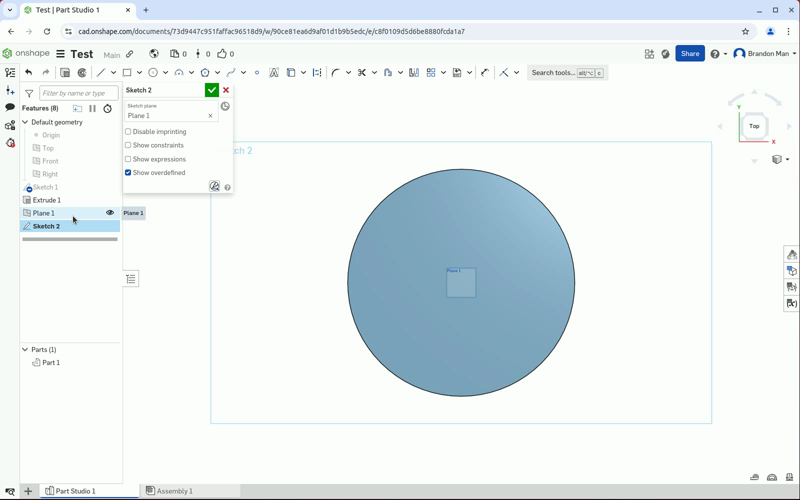
mouse_move(73, 352)
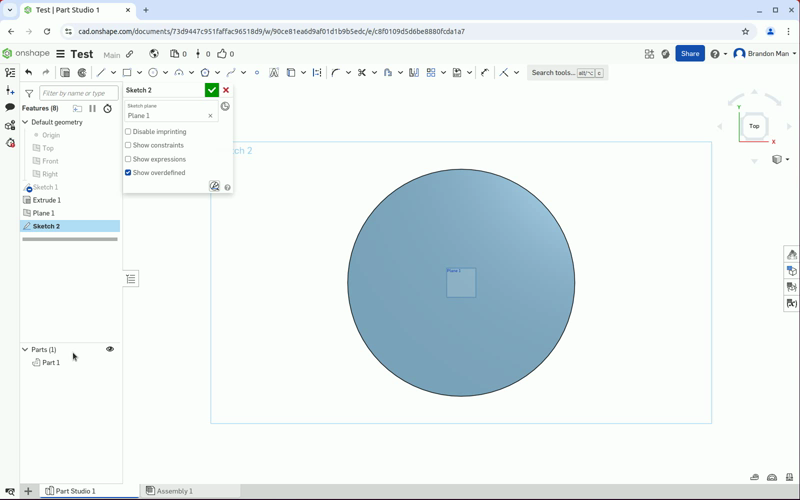
key(y)
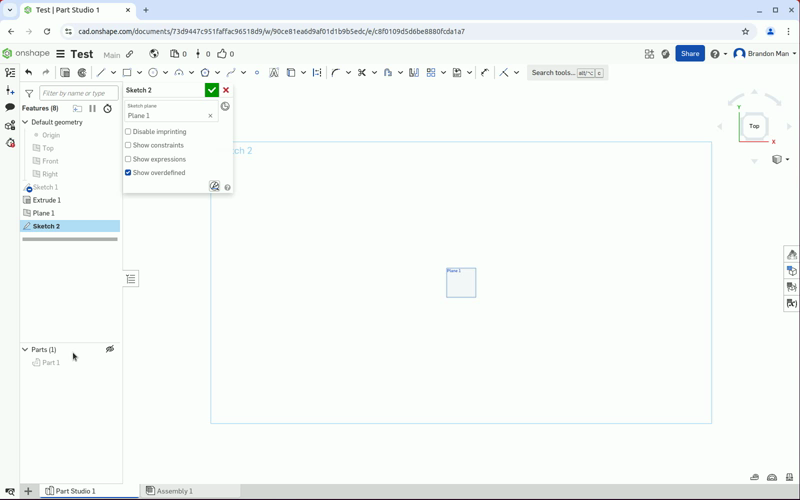
key(c)
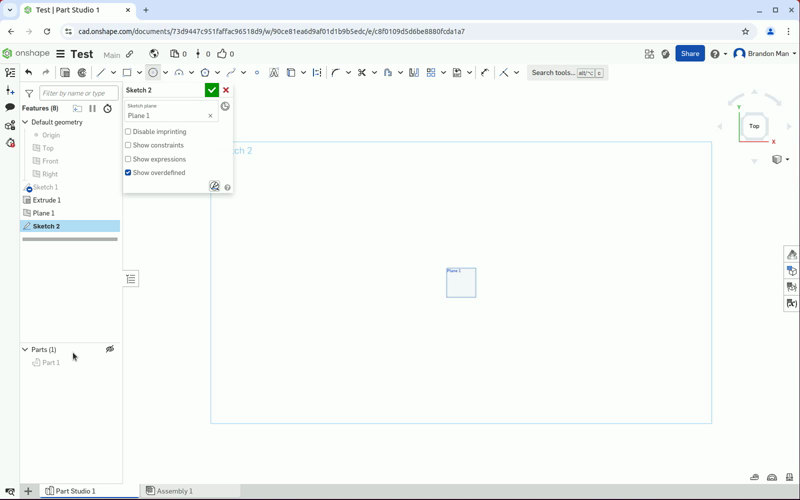
key_down(shift)
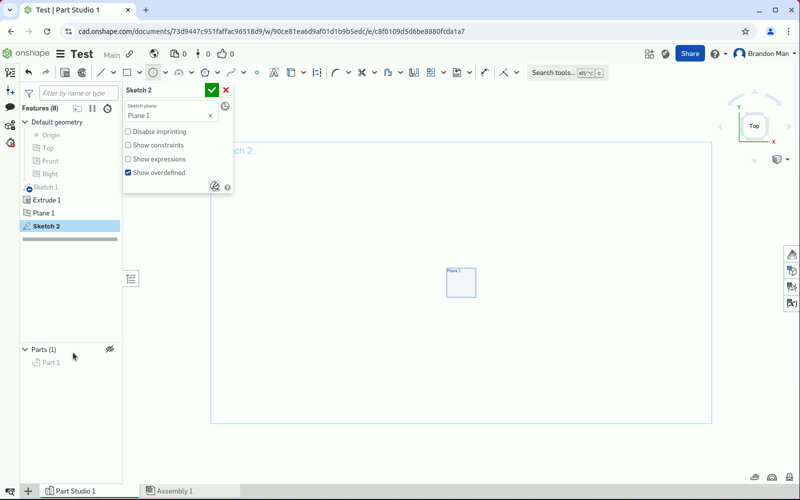
mouse_move(460, 282)
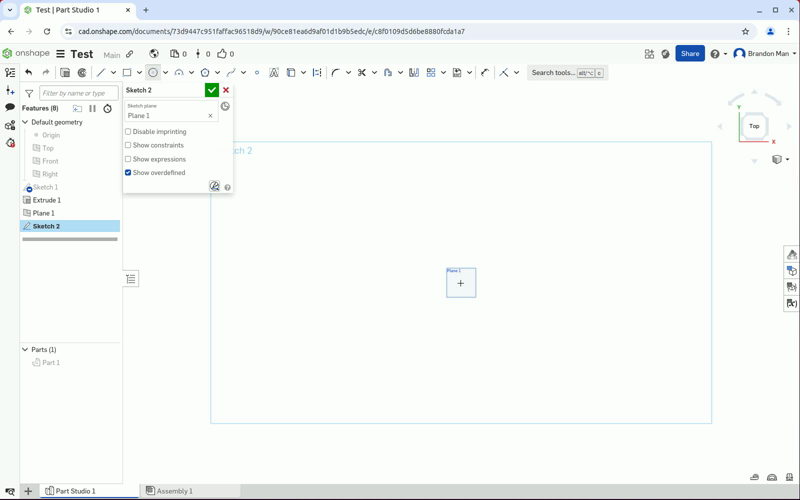
click(460, 282)
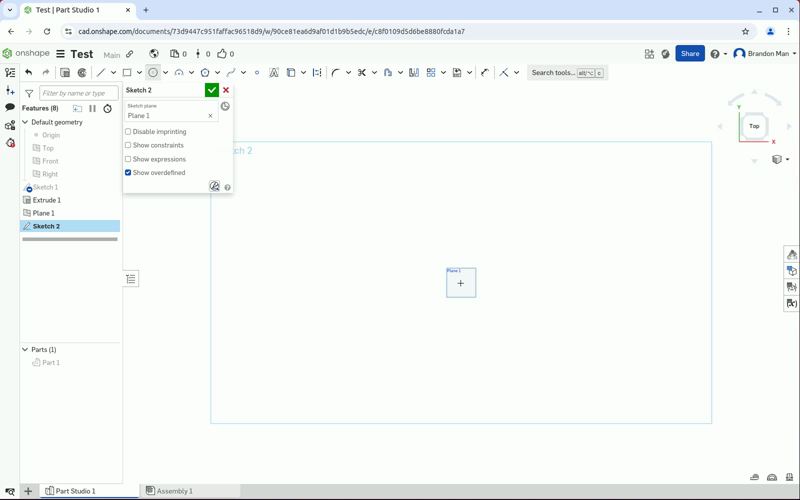
key_up(shift)
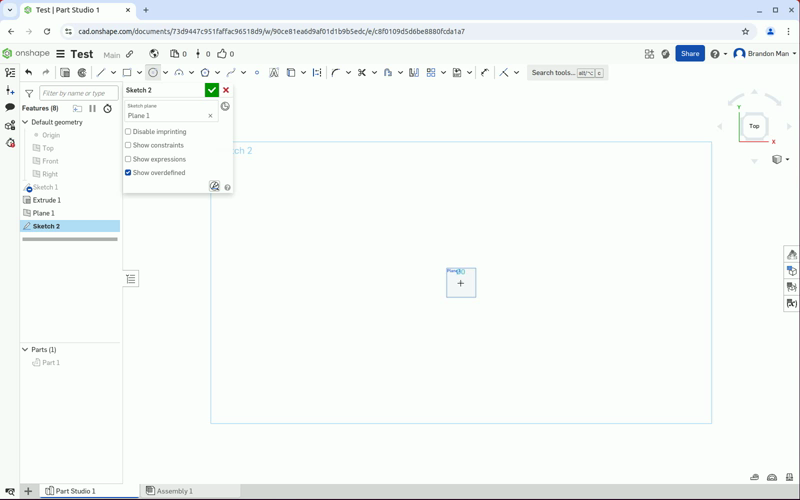
mouse_move(573, 282)
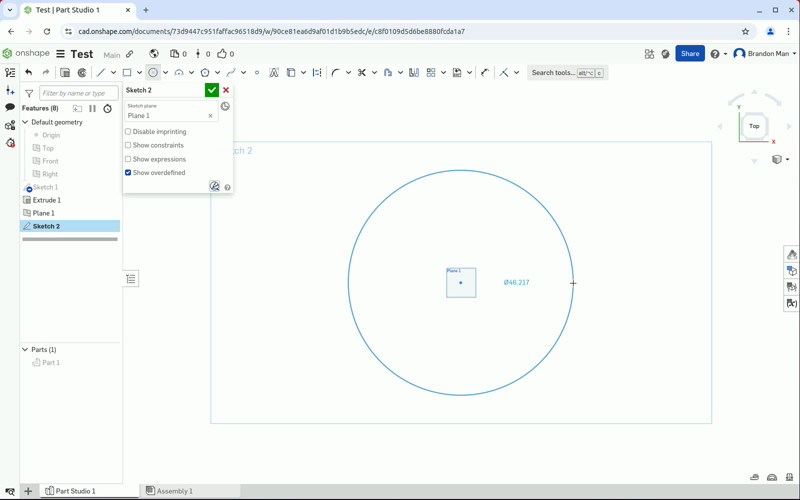
click(573, 282)
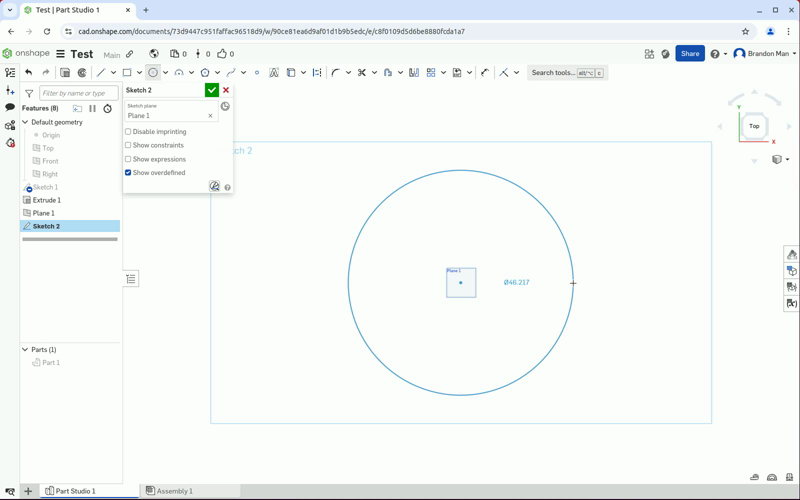
key(esc)
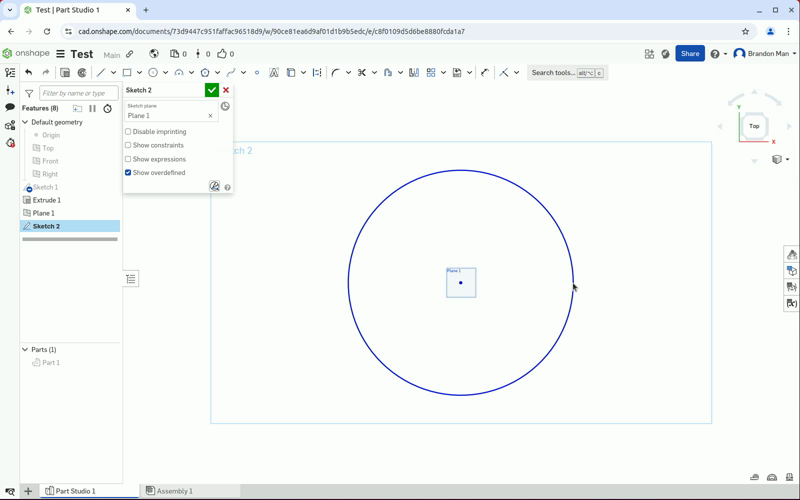
key(c)
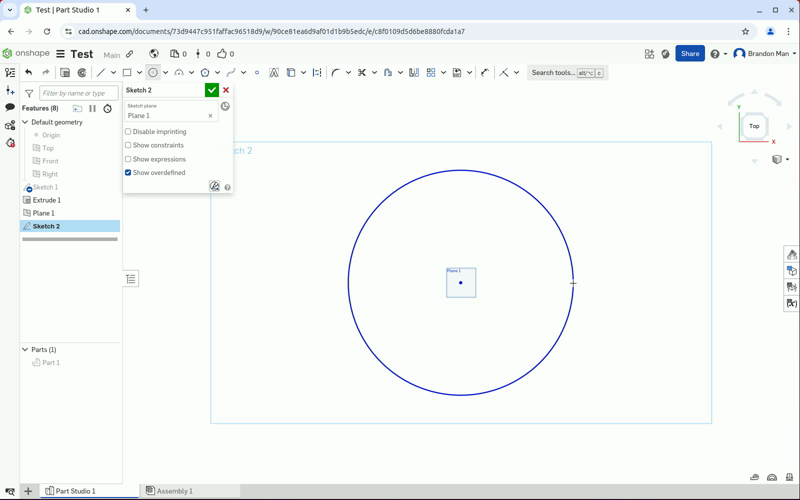
key_down(shift)
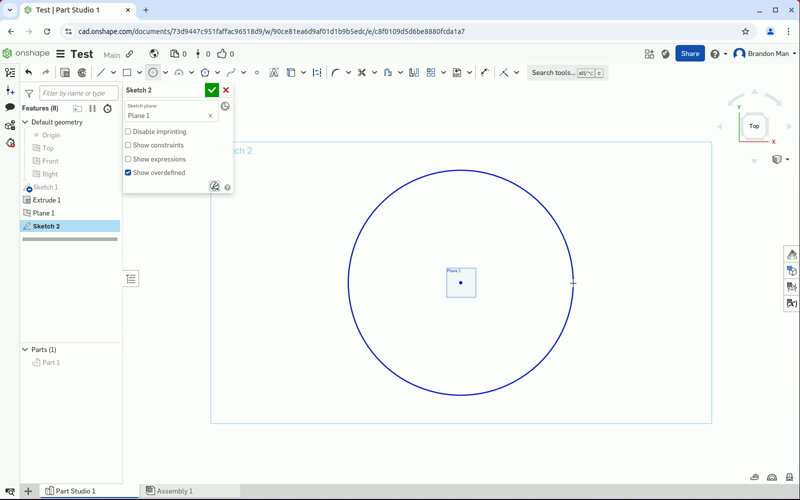
mouse_move(460, 282)
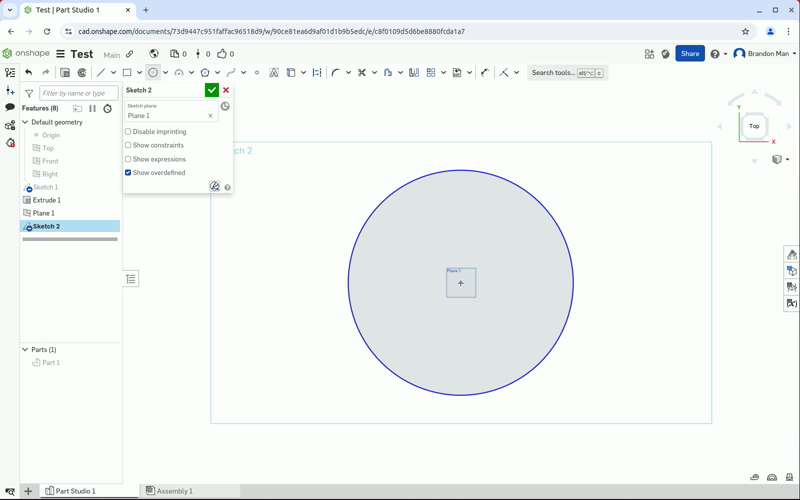
click(460, 282)
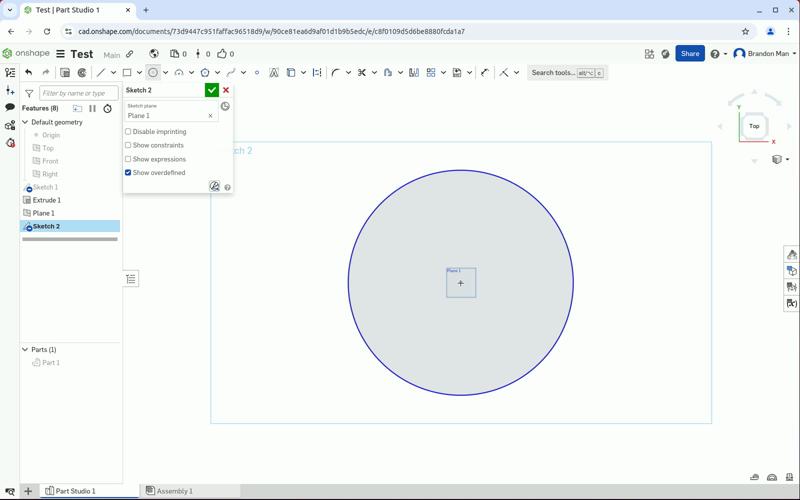
key_up(shift)
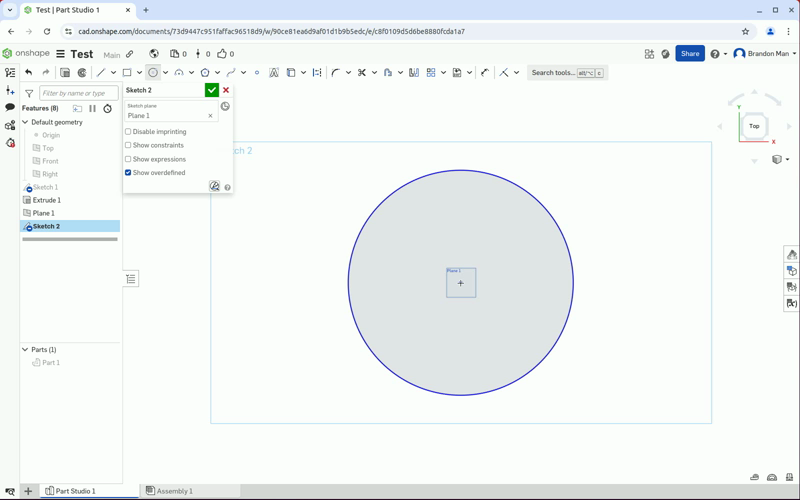
mouse_move(566, 282)
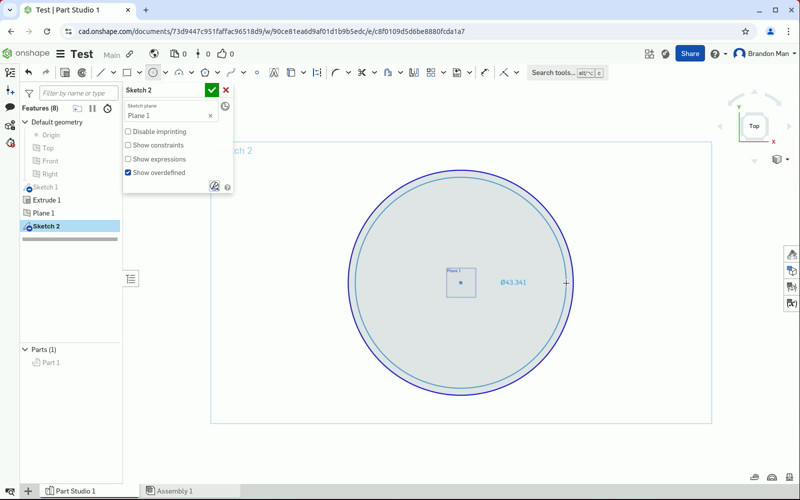
click(566, 282)
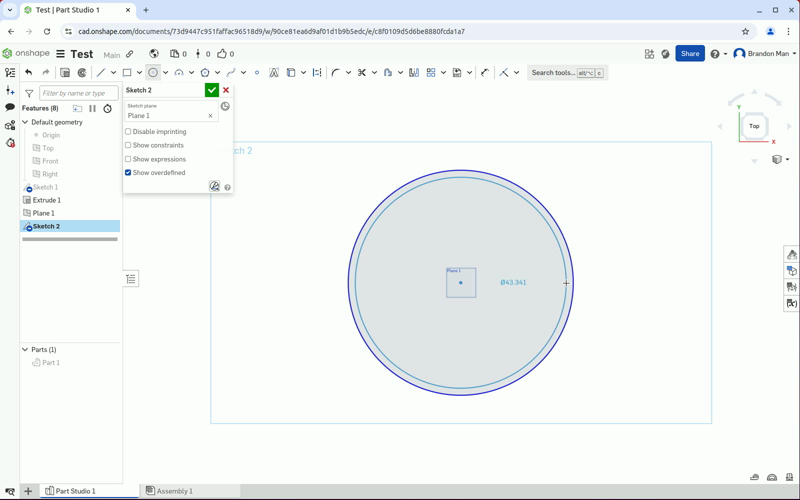
key(esc)
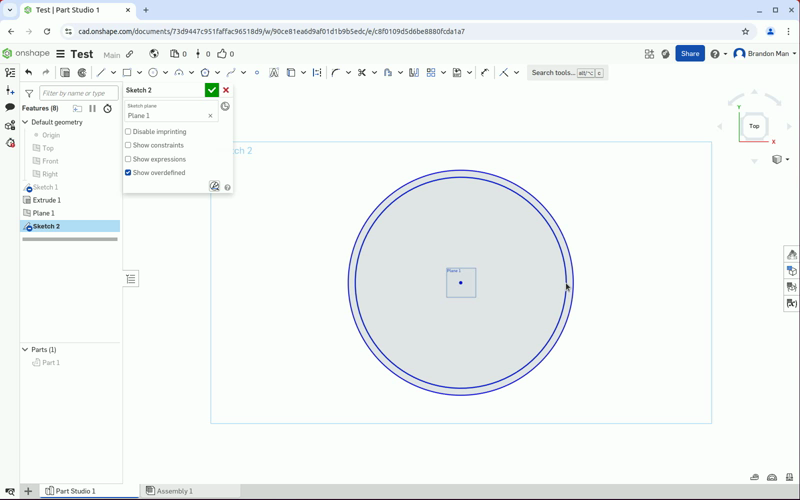
mouse_move(459, 391)
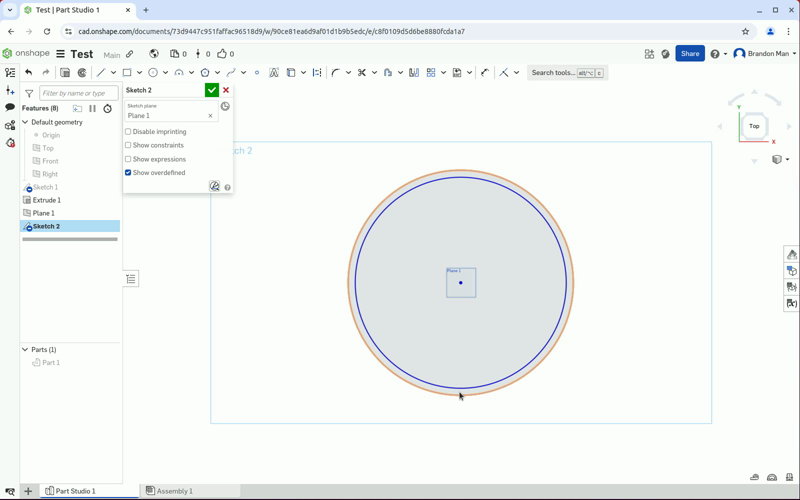
click(459, 391)
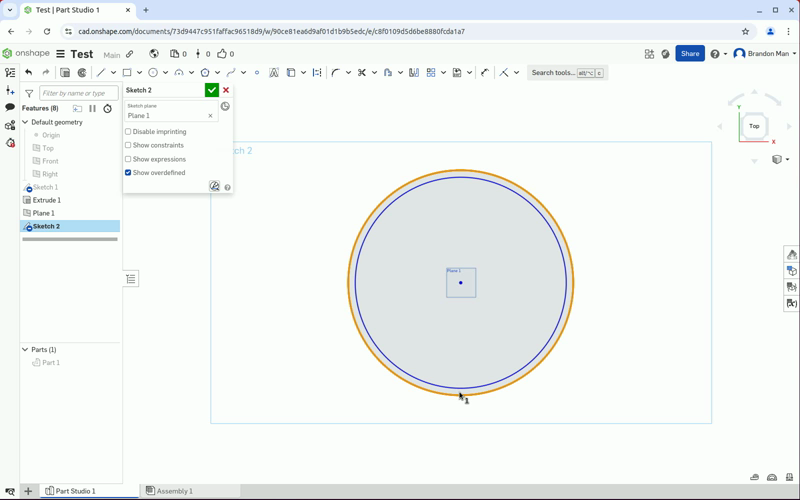
mouse_move(73, 352)
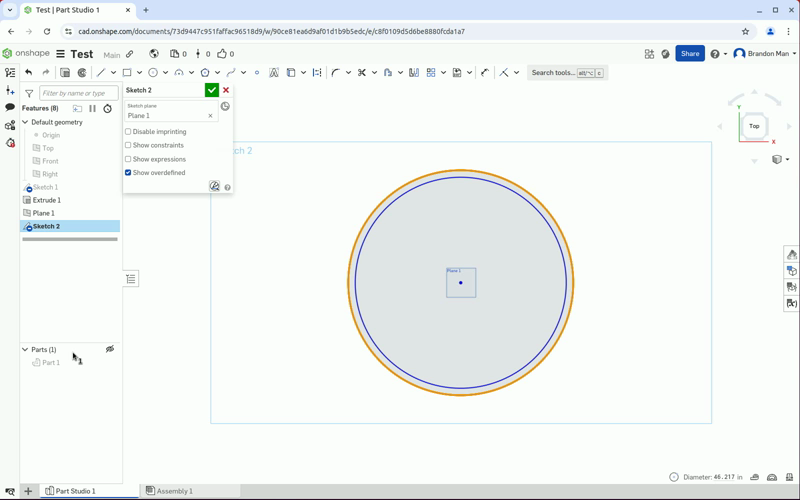
key(shift+y)
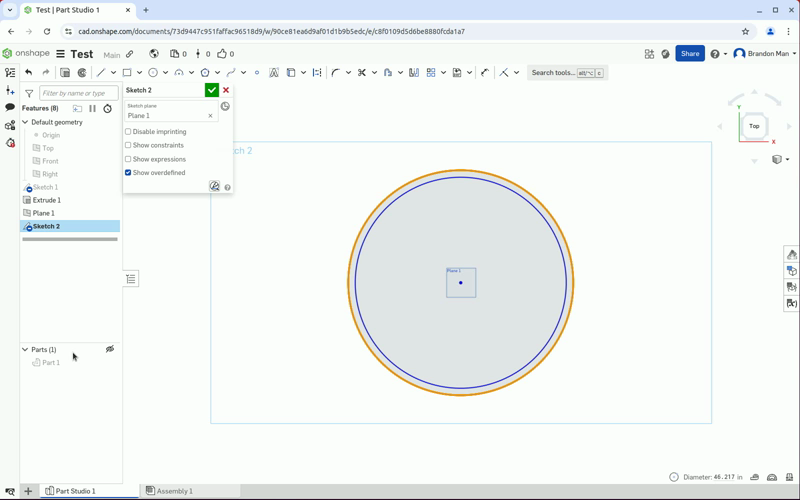
key(shift+e)
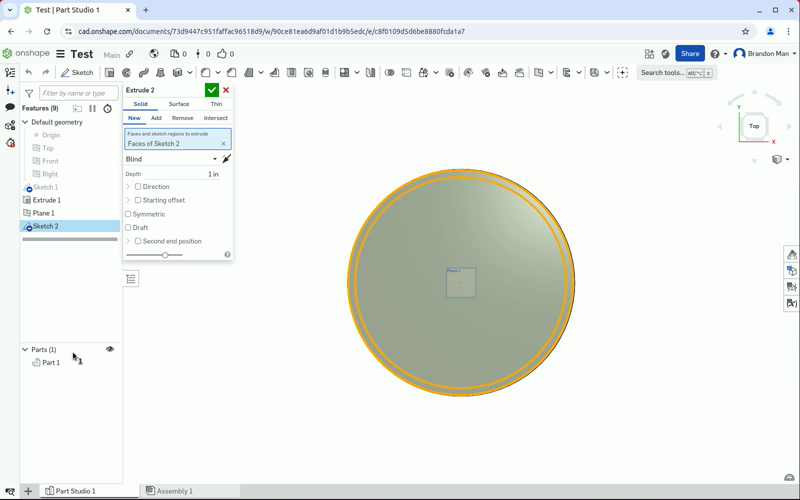
mouse_move(143, 106)
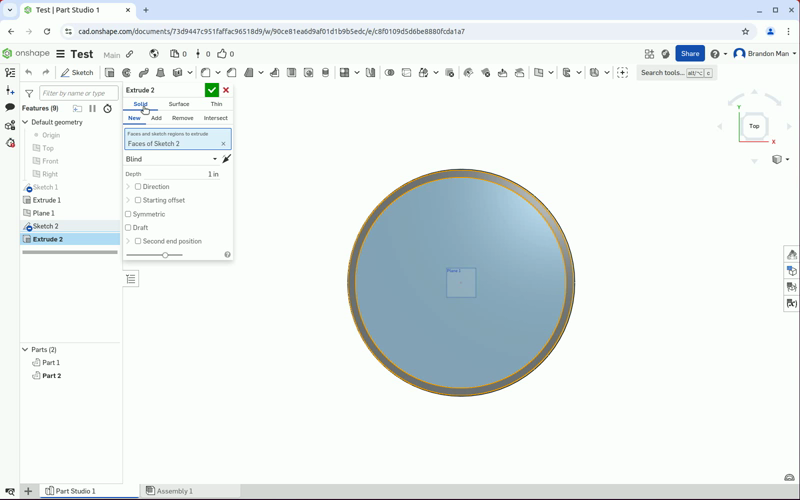
click(143, 106)
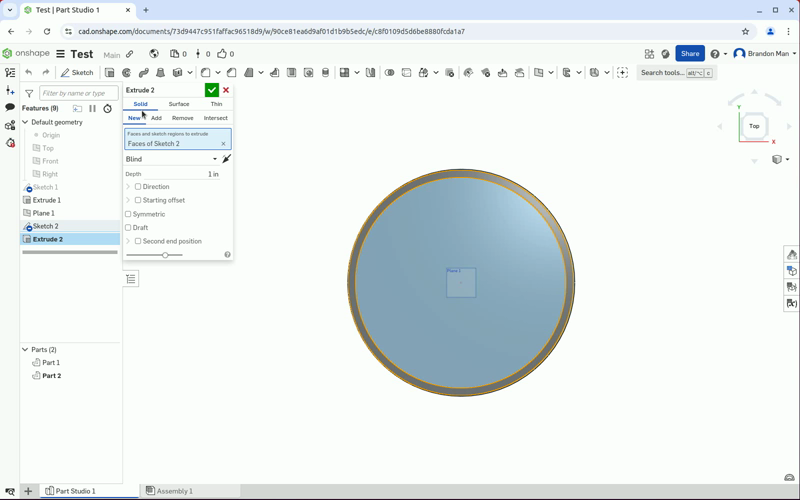
mouse_move(137, 120)
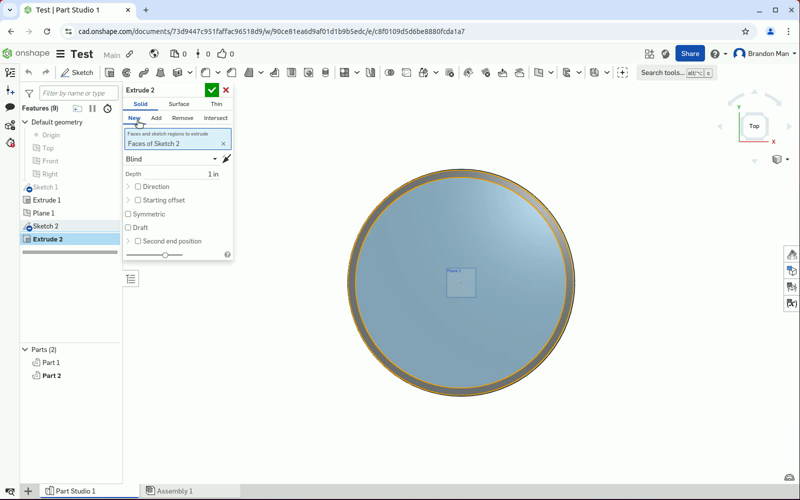
click(137, 120)
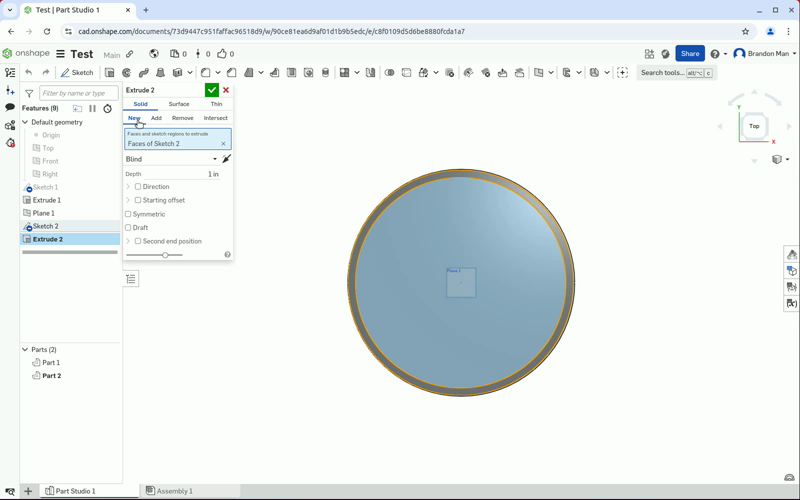
key(tab, 4)
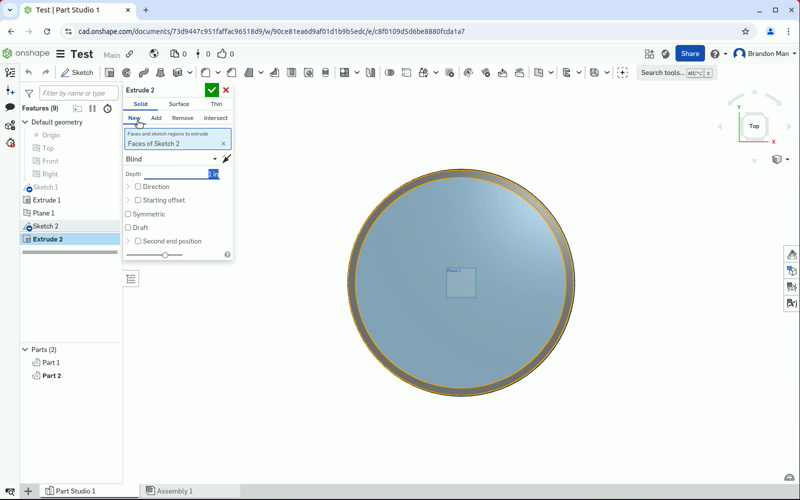
text(0.963)
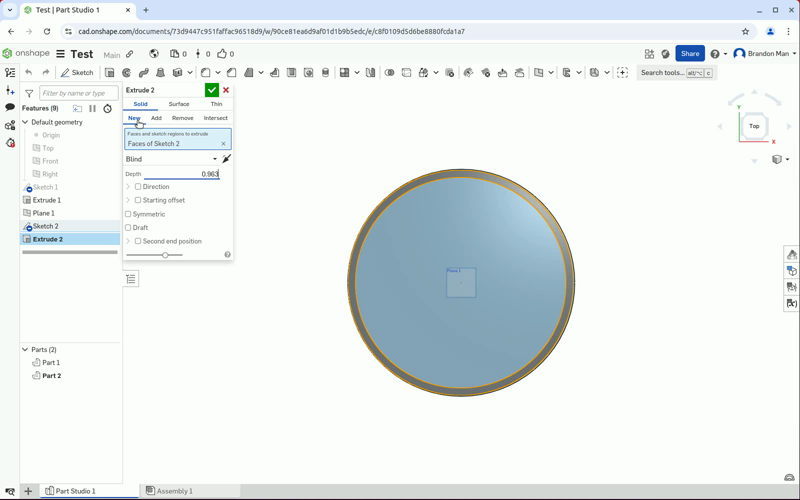
key(enter)
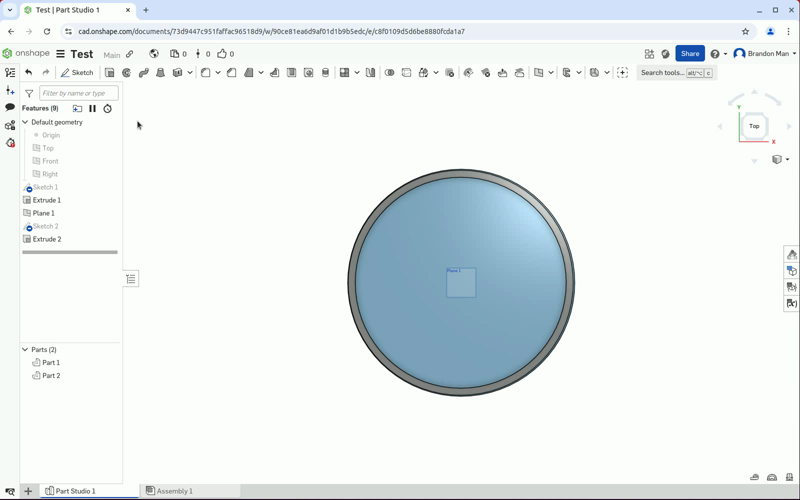
key(shift+h)
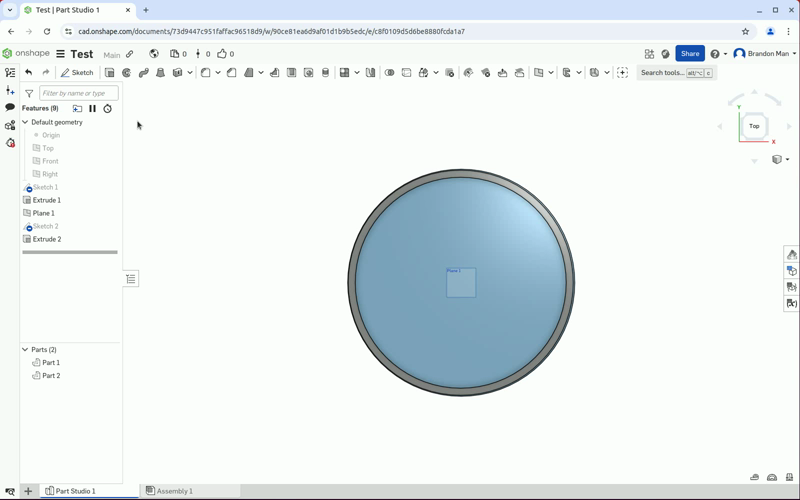
key(shift+h)
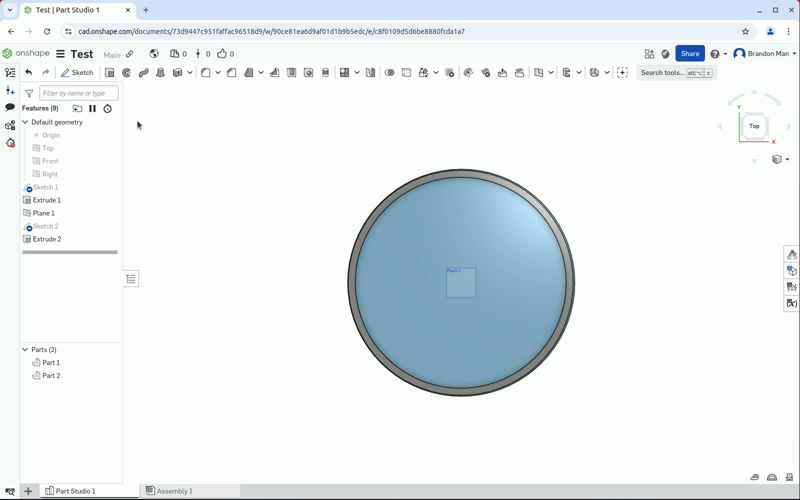
key(shift+7)
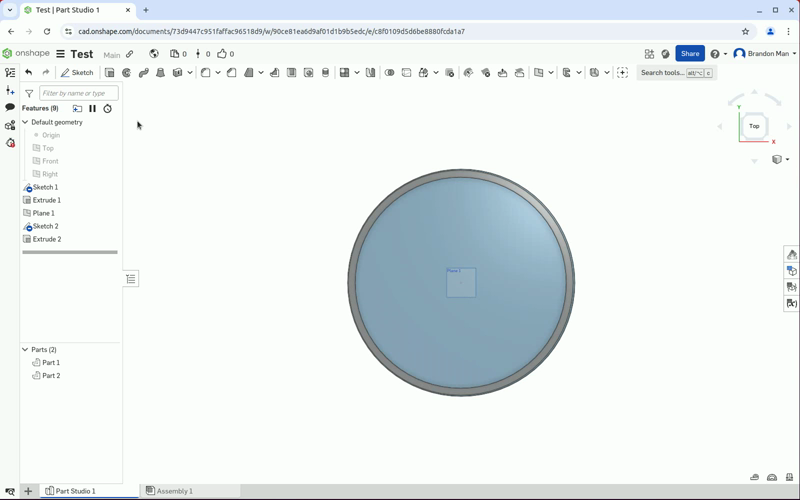
key(up, 3)
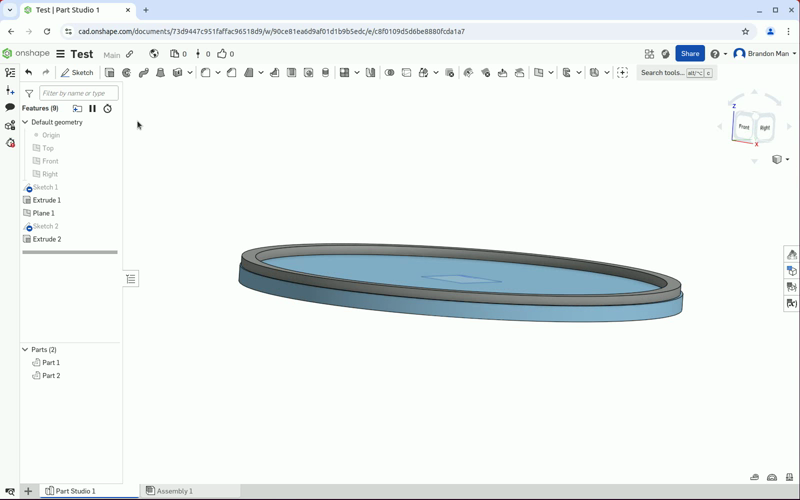
key(left, 3)
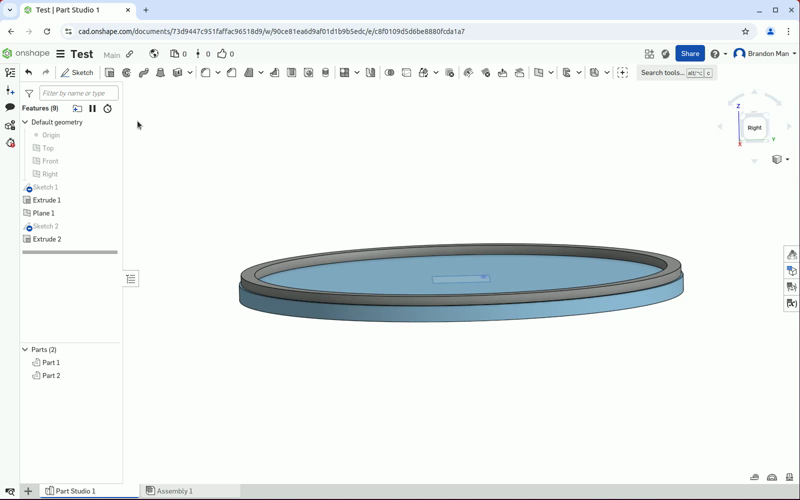
key(right, 3)
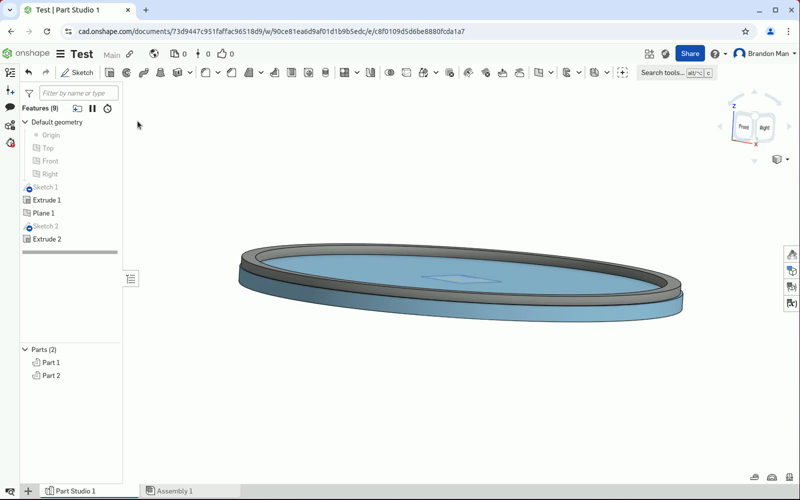
key(down, 3)
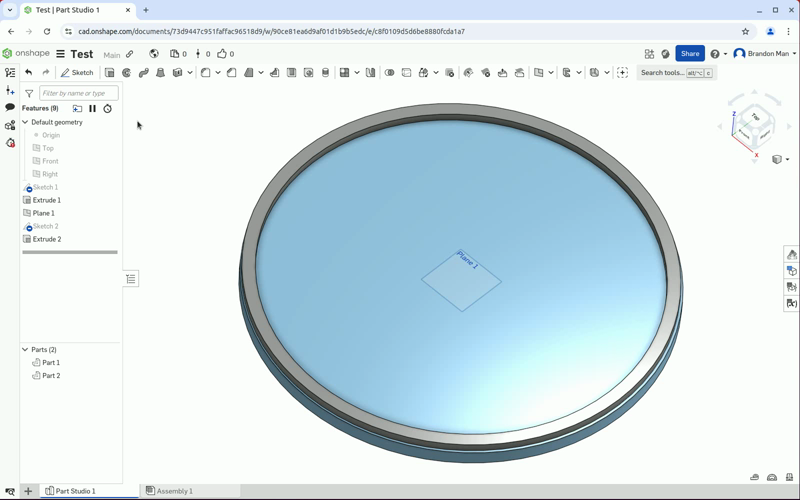
mouse_move(73, 189)
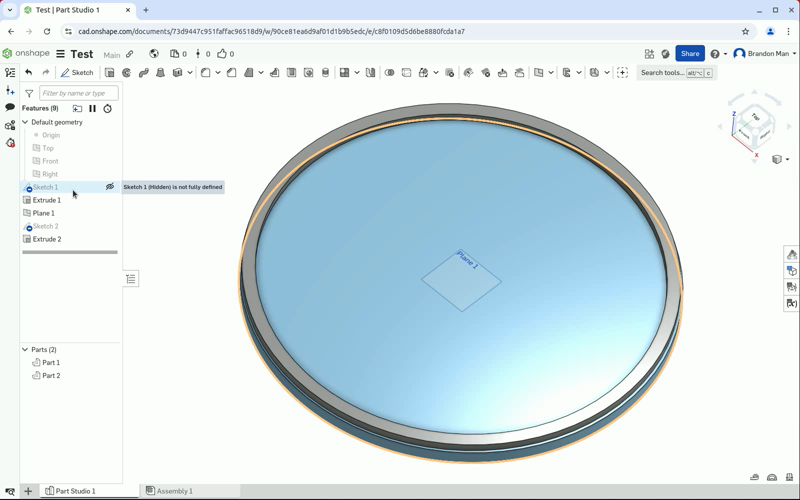
click(73, 189)